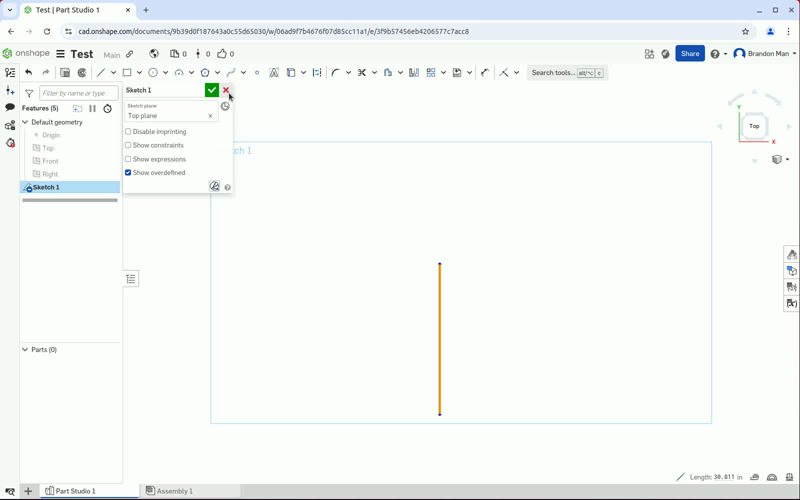
key(shift+h)
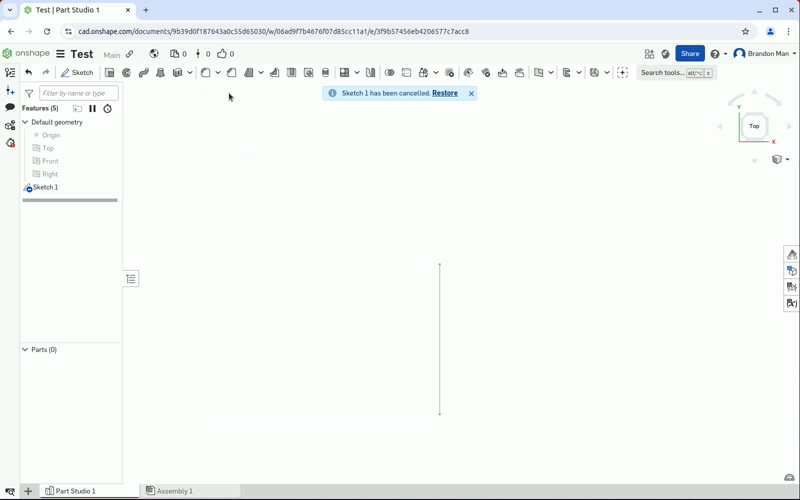
key(shift+s)
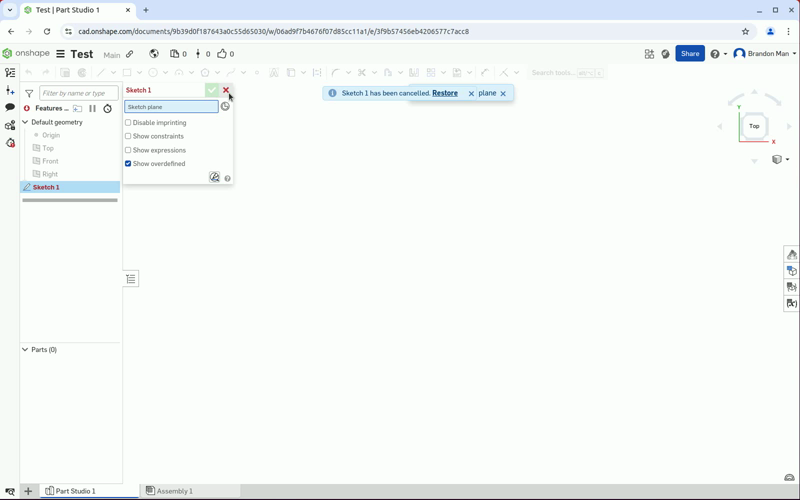
mouse_move(73, 150)
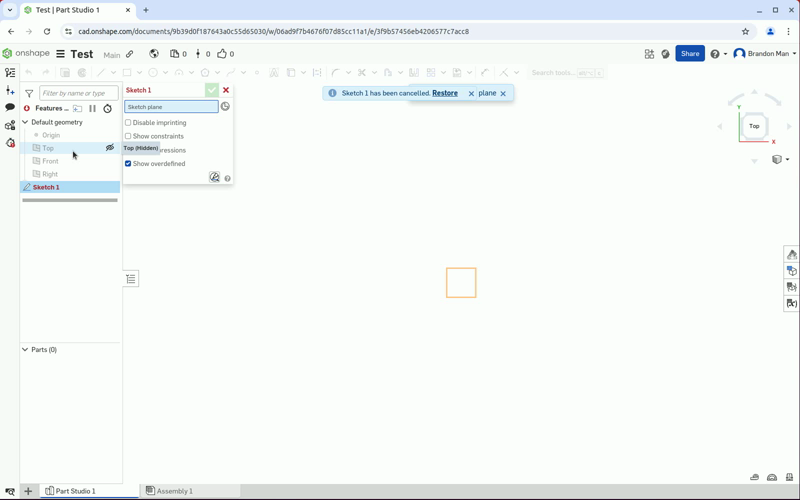
click(73, 150)
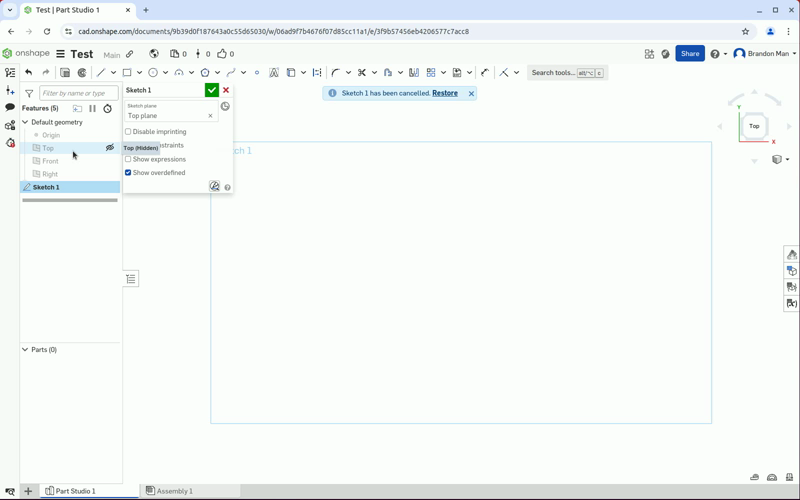
mouse_move(73, 352)
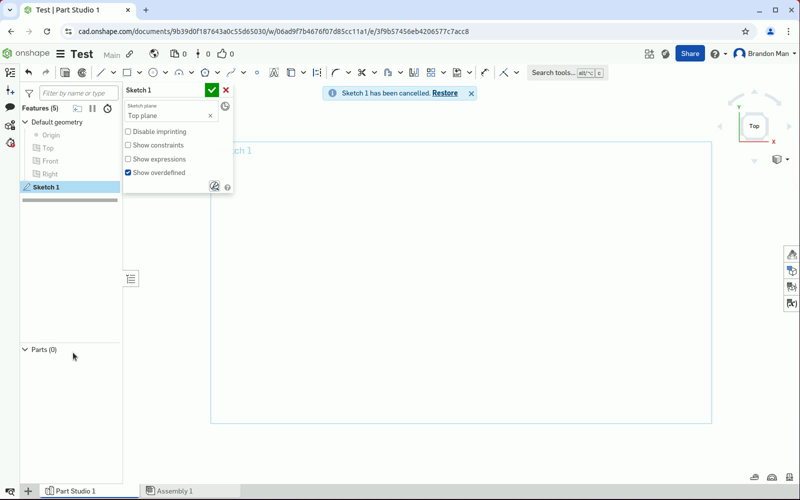
key(y)
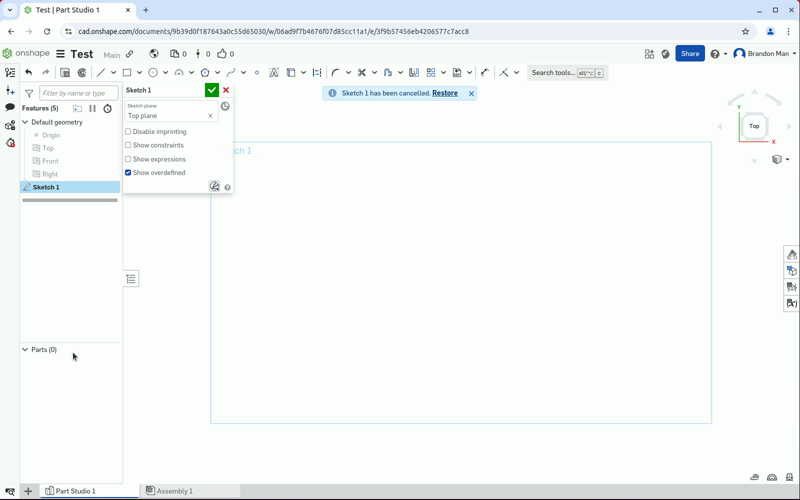
key(c)
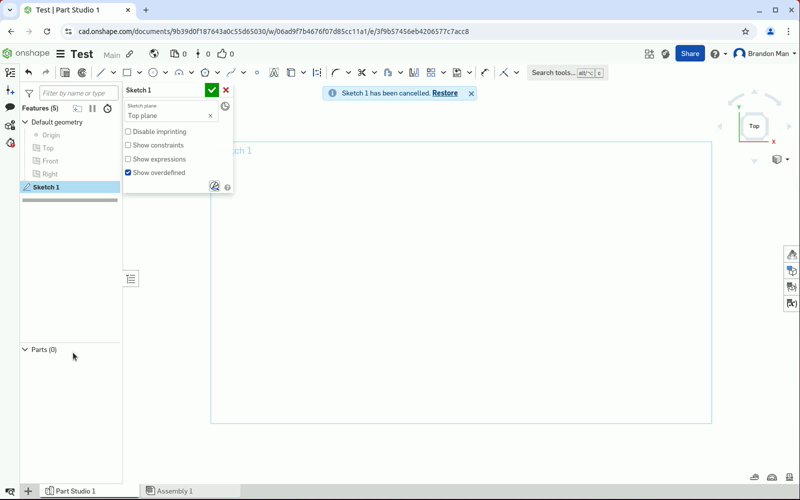
key_down(shift)
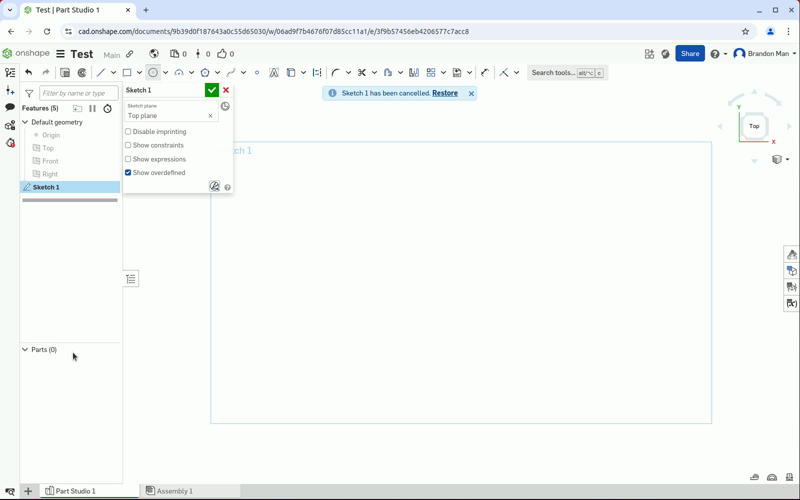
mouse_move(461, 282)
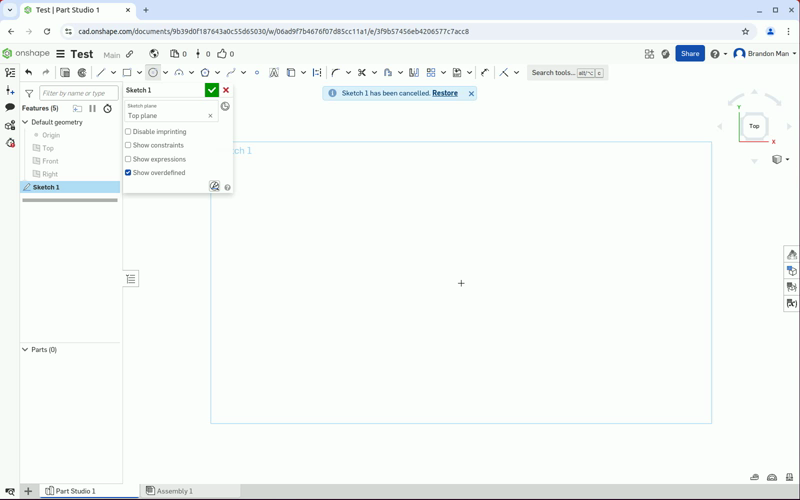
click(461, 282)
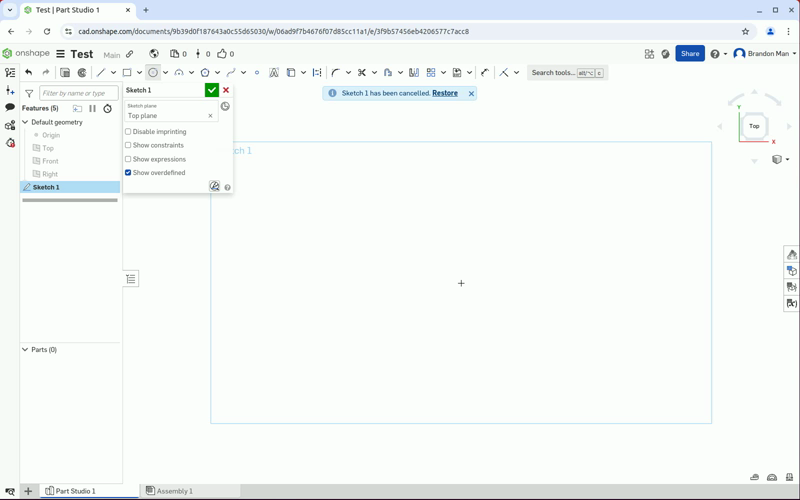
key_up(shift)
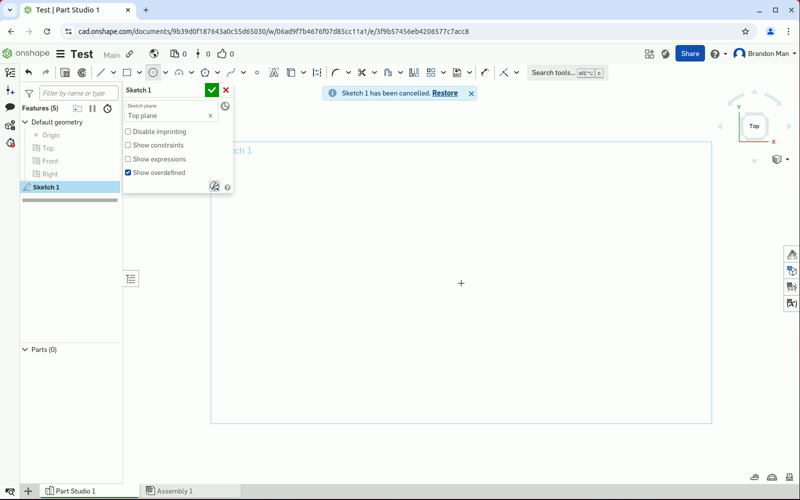
mouse_move(528, 282)
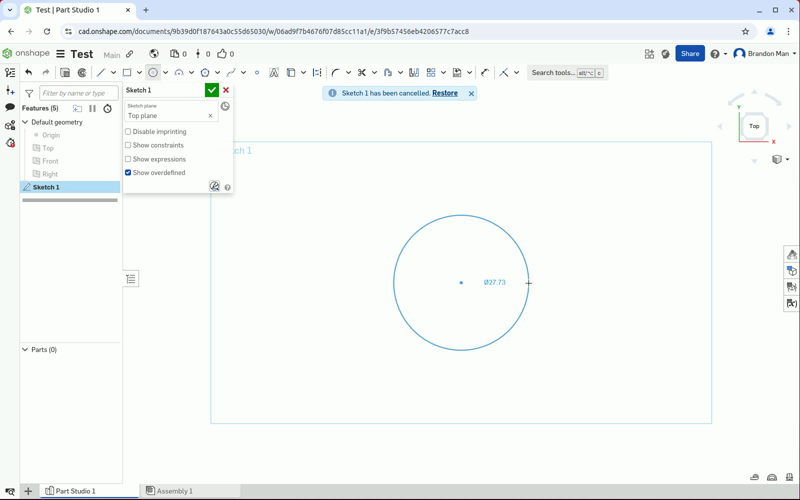
click(528, 282)
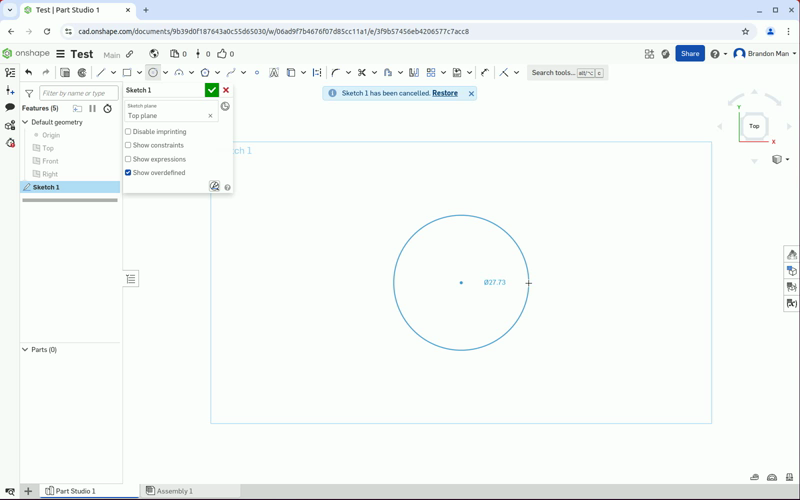
key(esc)
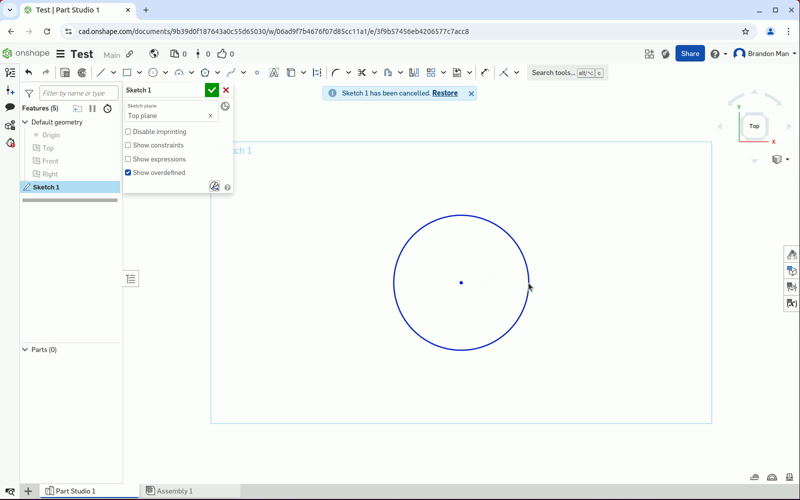
mouse_move(412, 309)
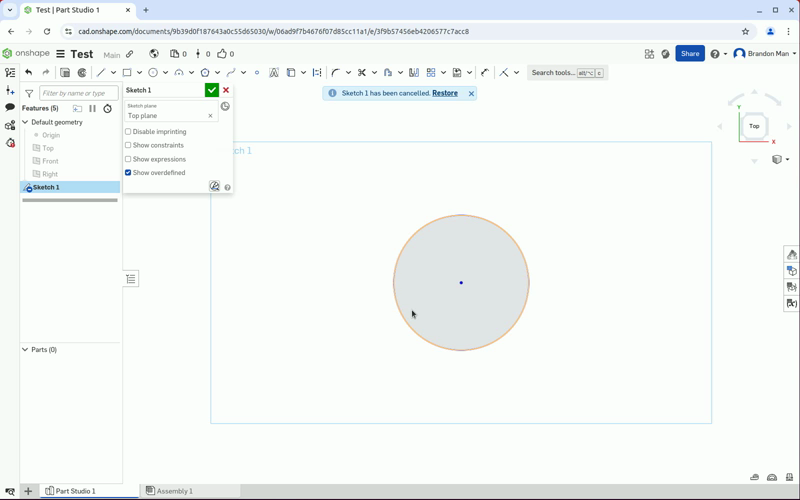
click(412, 309)
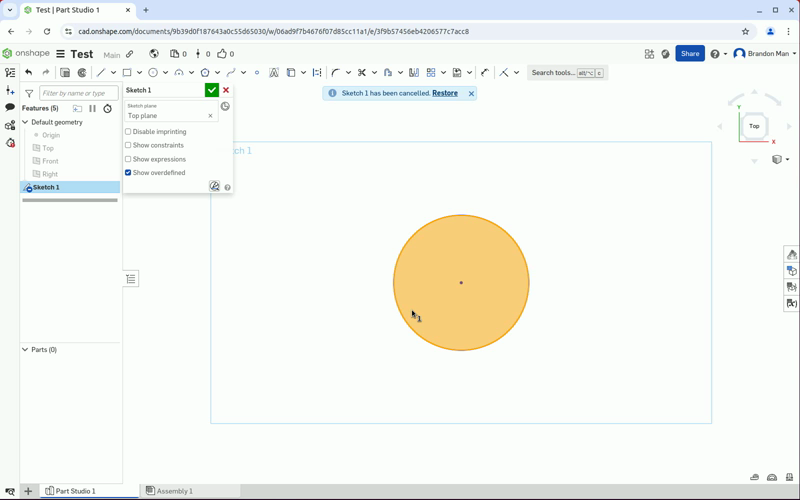
mouse_move(73, 352)
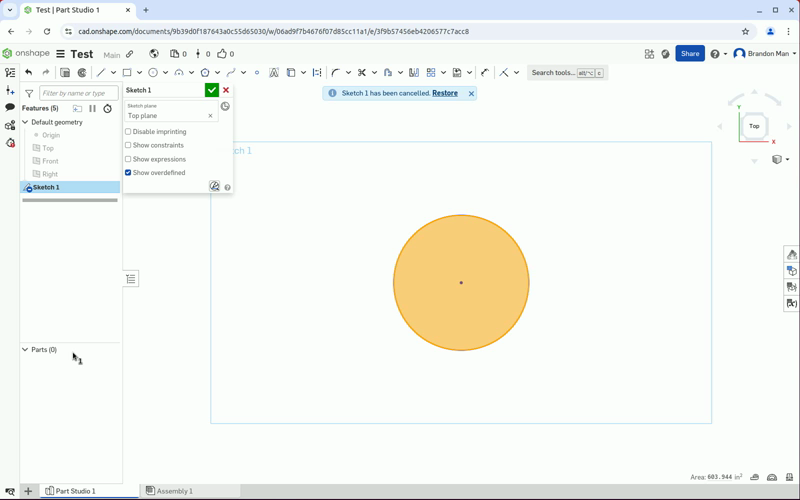
key(shift+y)
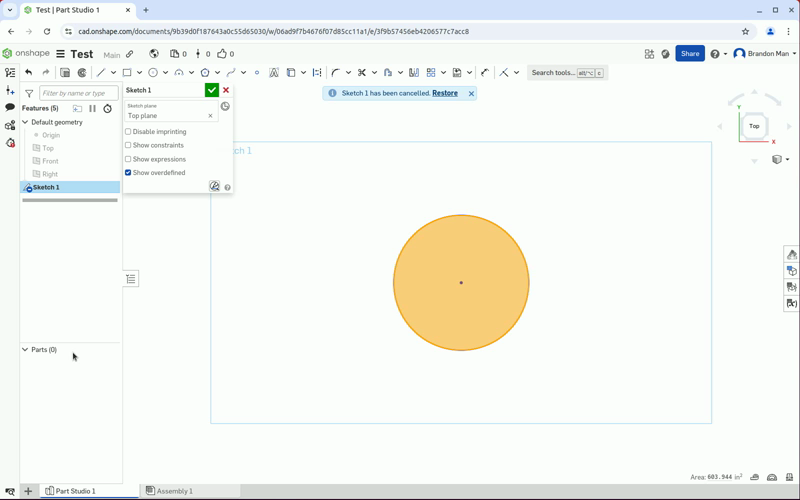
key(shift+e)
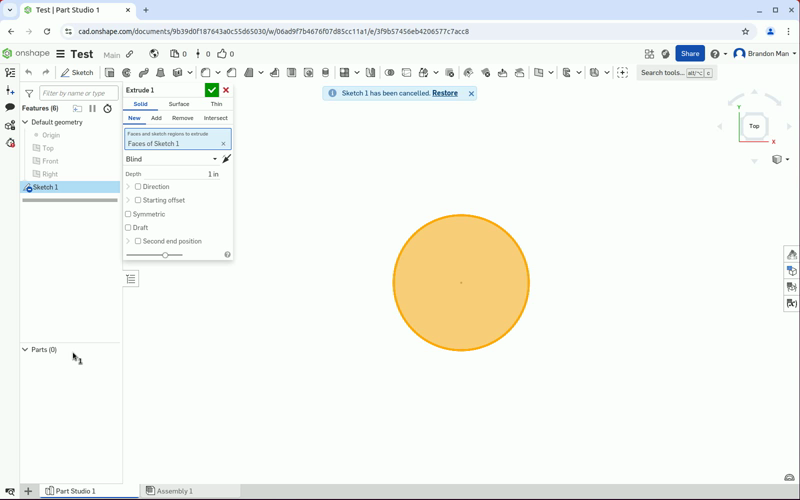
mouse_move(143, 106)
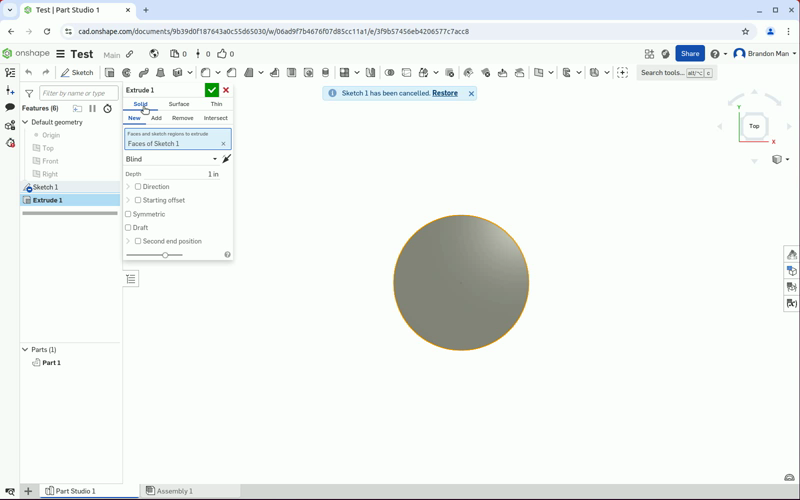
click(143, 106)
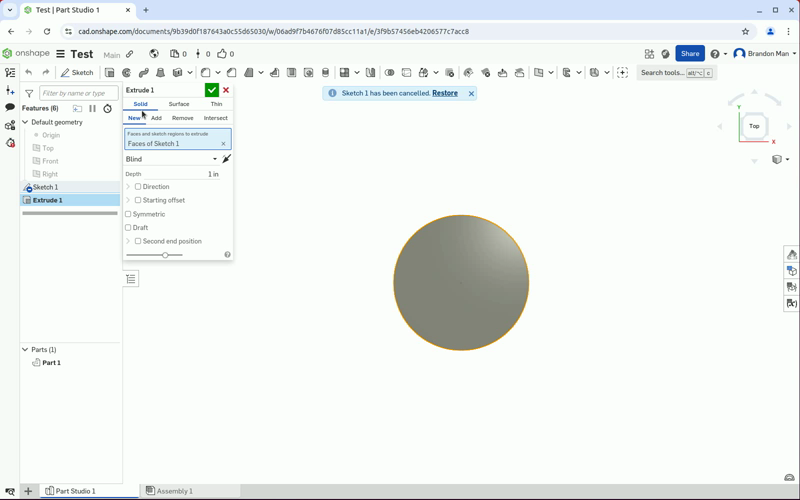
mouse_move(137, 120)
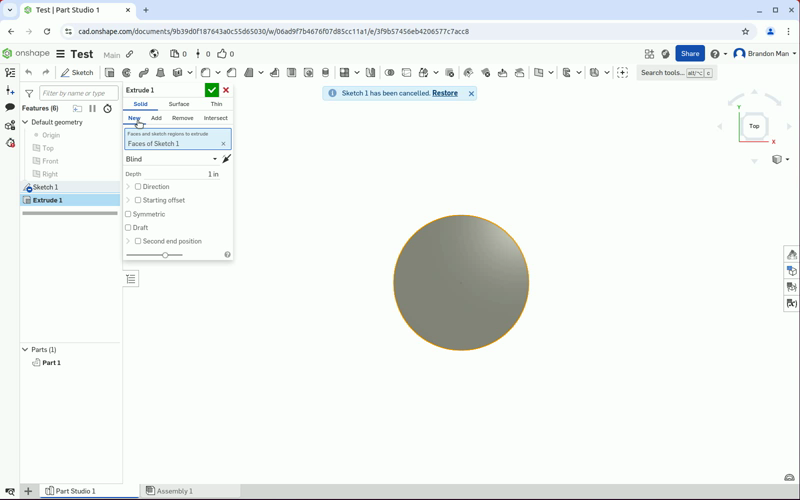
click(137, 120)
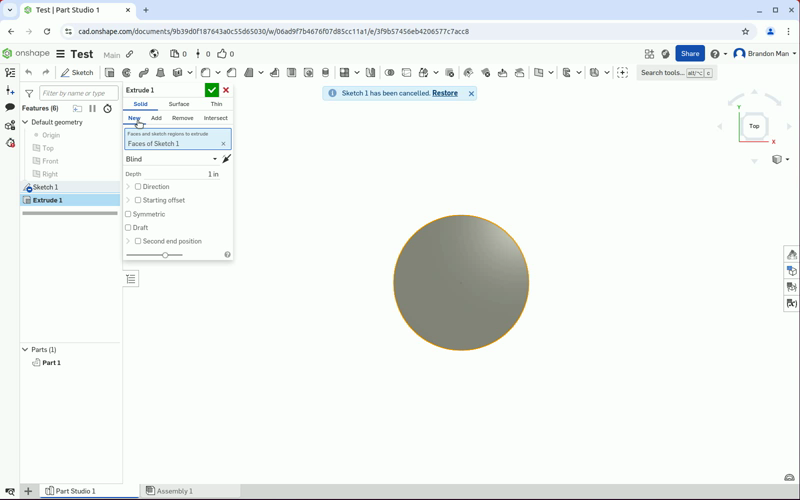
key(tab, 4)
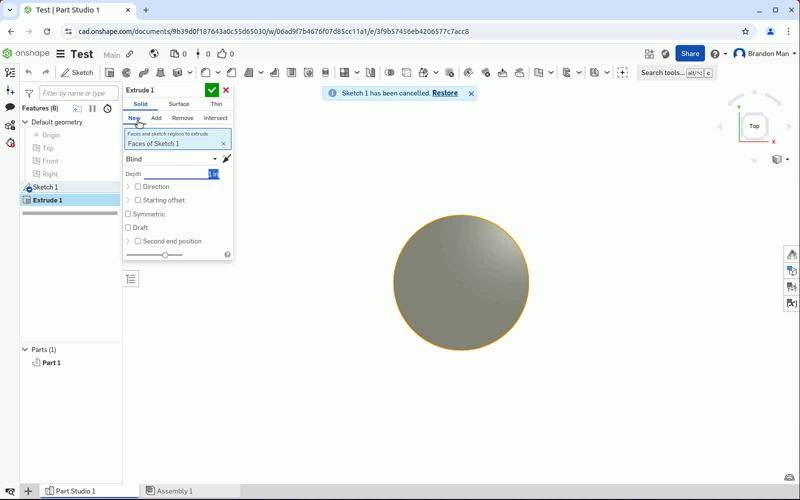
text(-23.108)
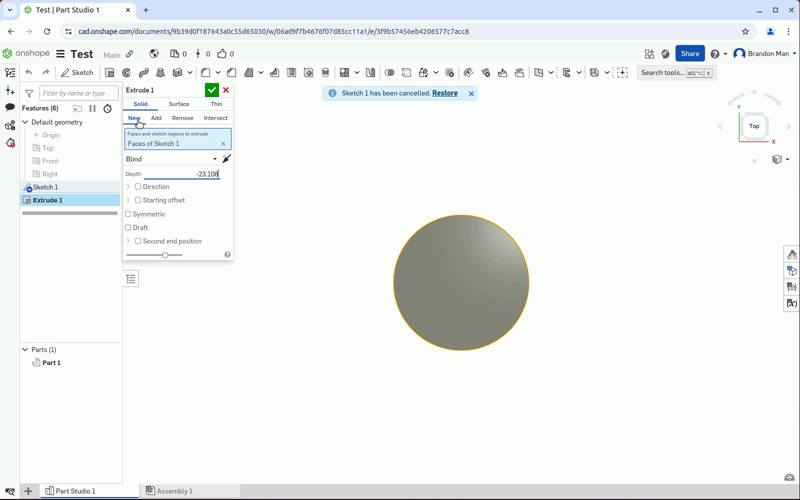
key(enter)
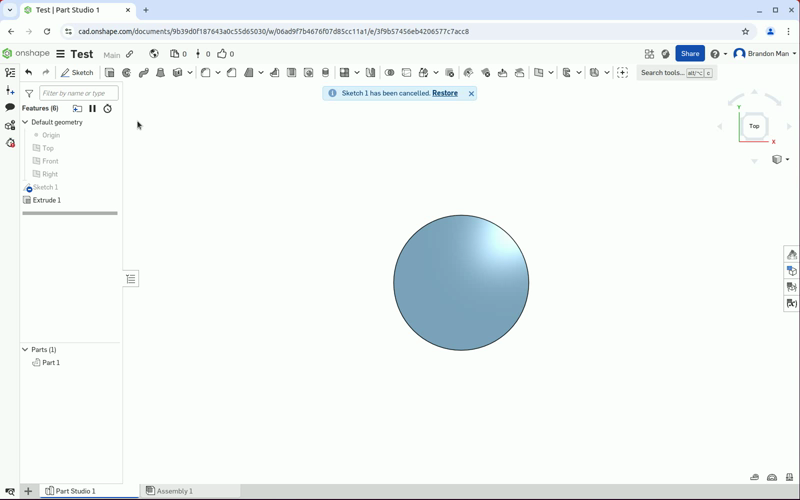
key(shift+h)
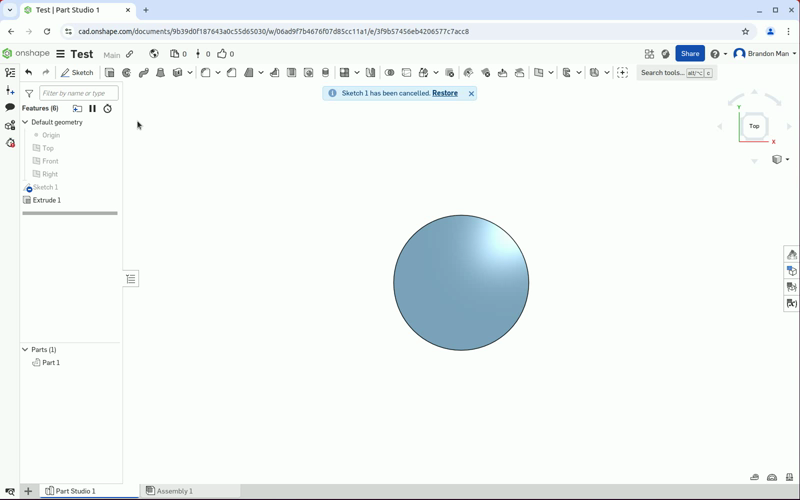
key(shift+h)
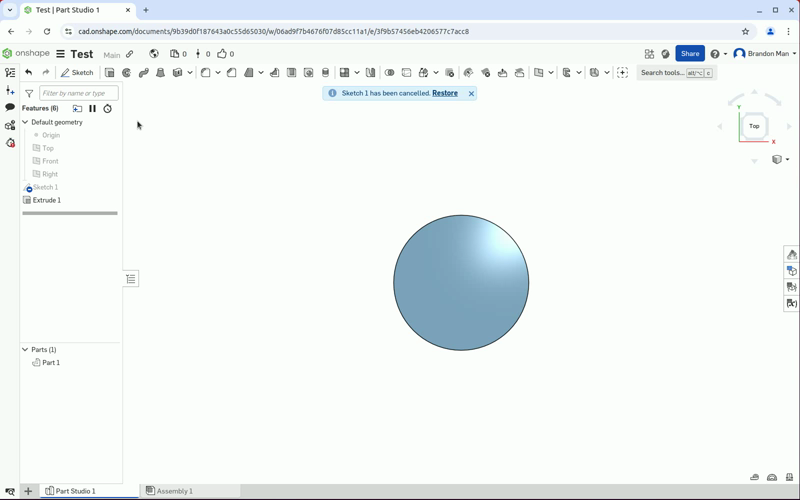
mouse_move(73, 189)
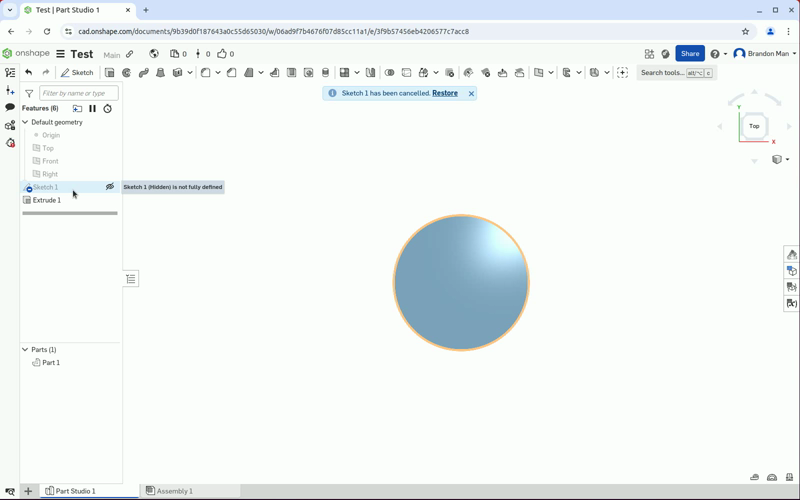
click(73, 189)
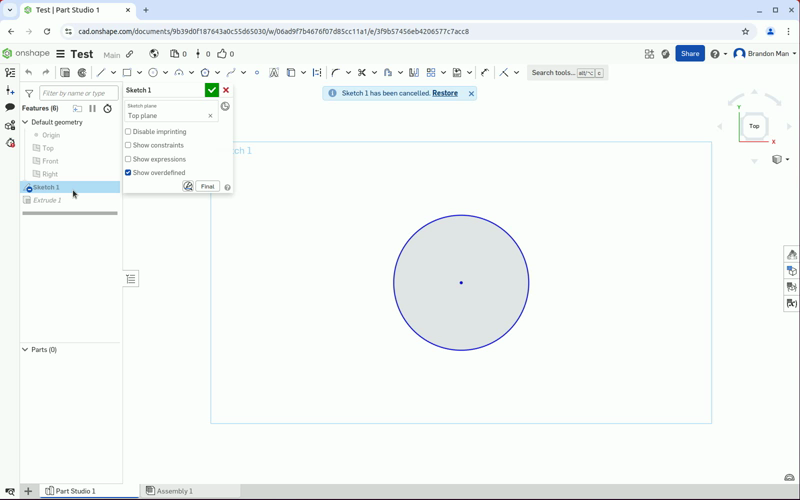
mouse_move(229, 92)
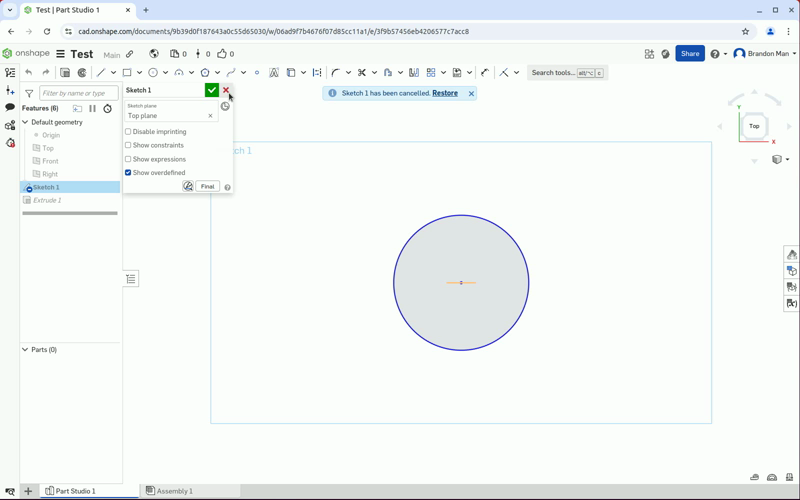
click(229, 92)
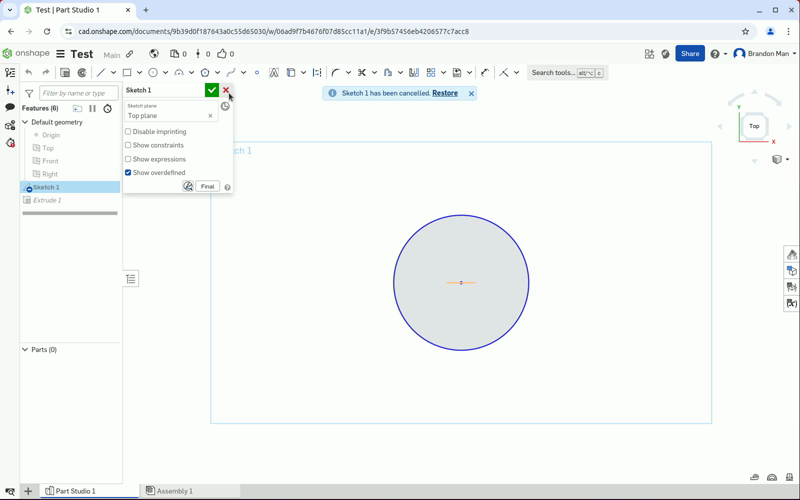
key(shift+s)
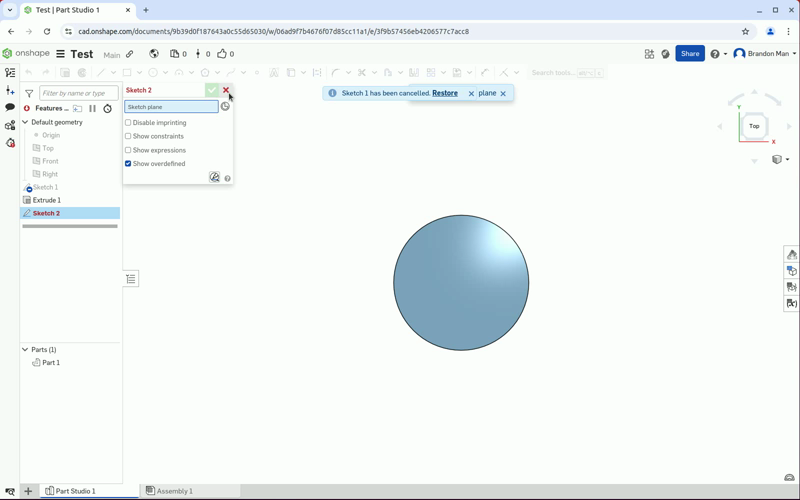
mouse_move(73, 150)
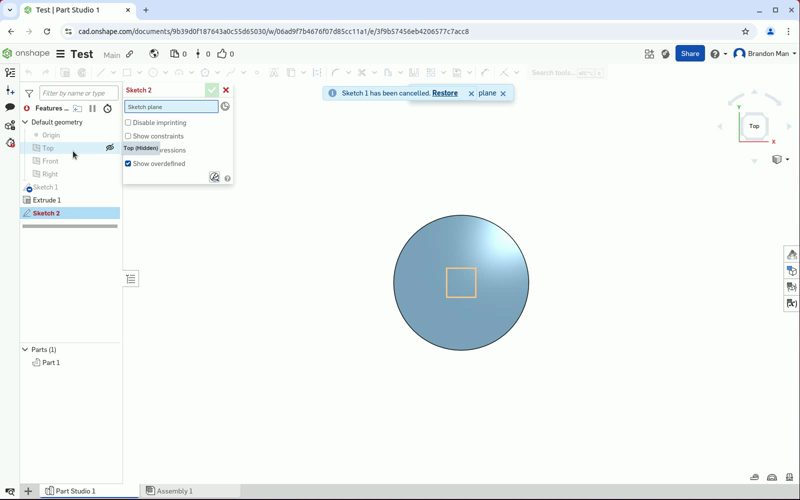
click(73, 150)
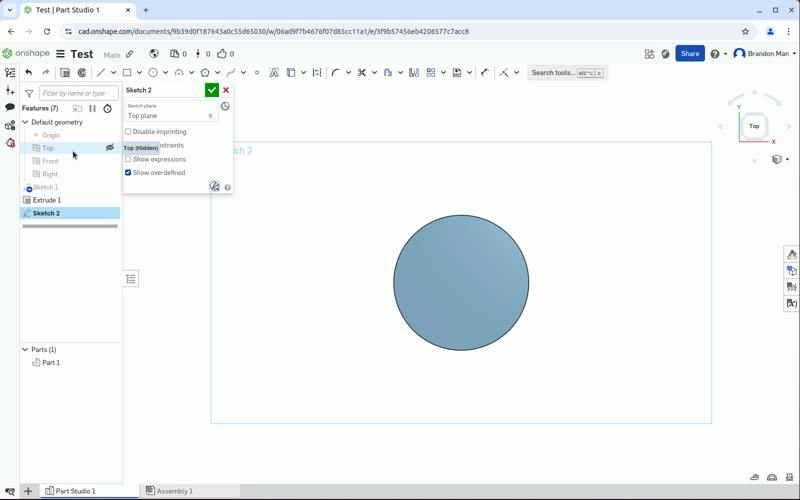
mouse_move(73, 352)
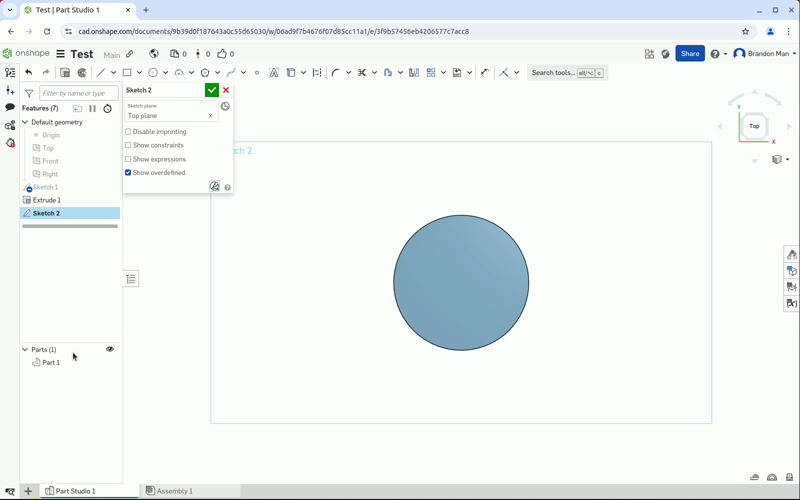
key(y)
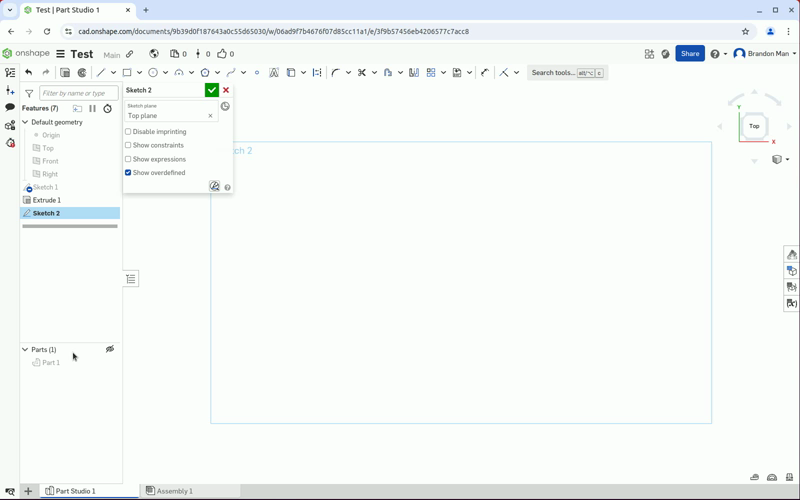
key(c)
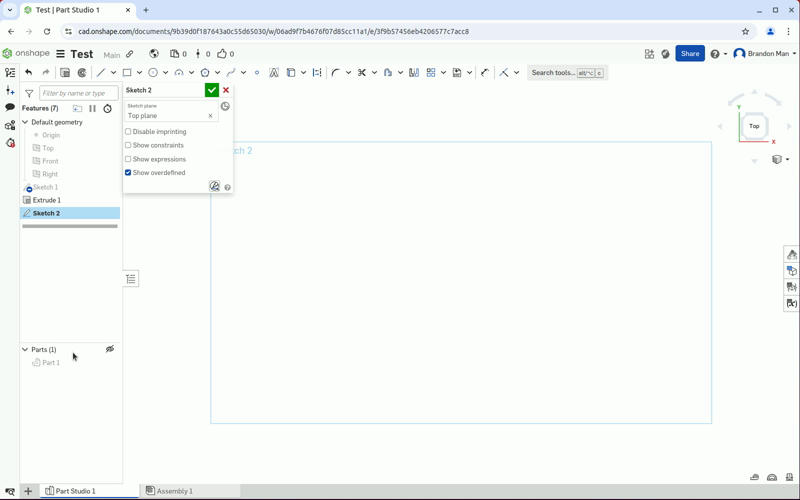
key_down(shift)
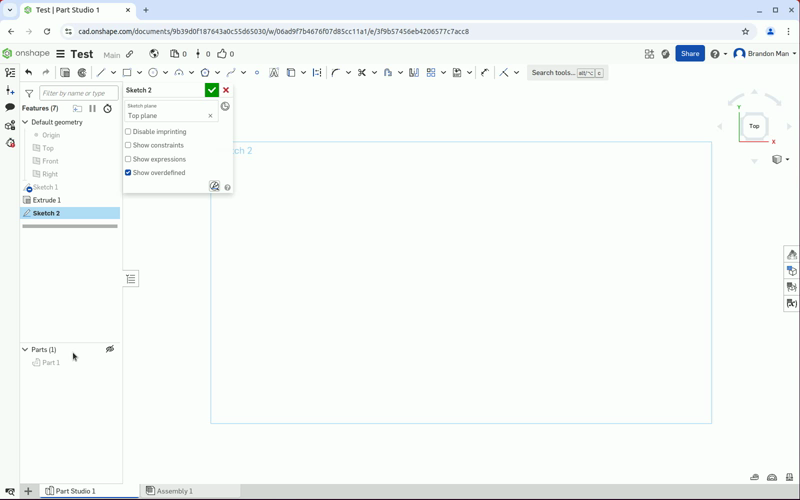
mouse_move(461, 282)
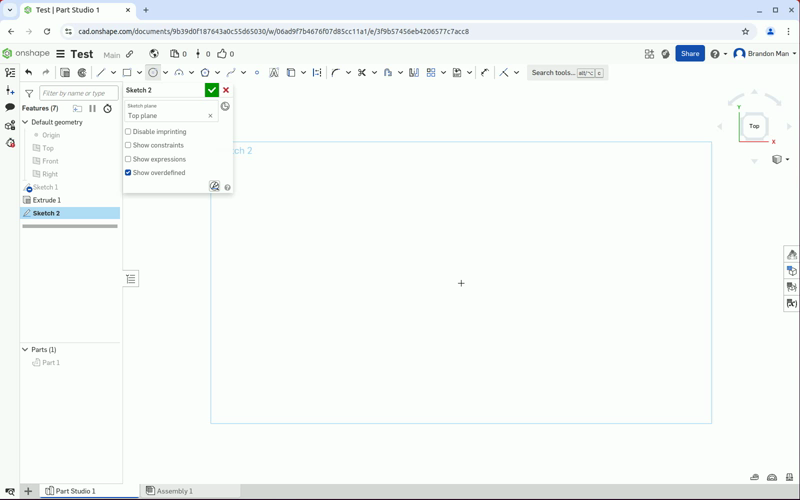
click(461, 282)
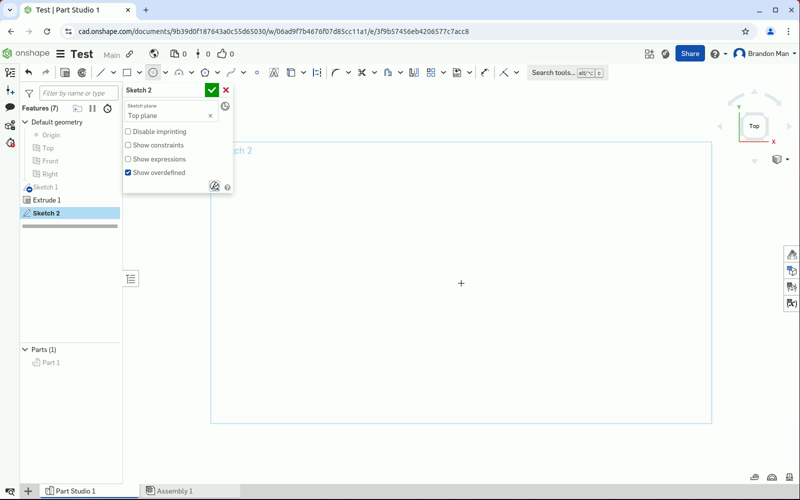
key_up(shift)
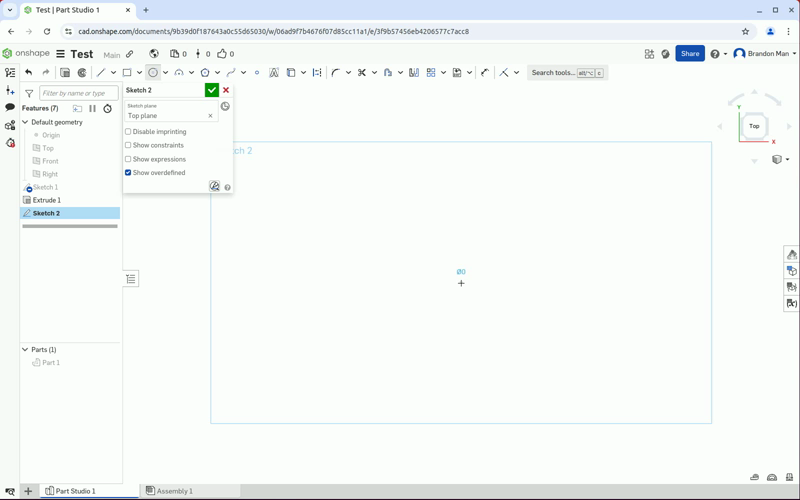
mouse_move(554, 282)
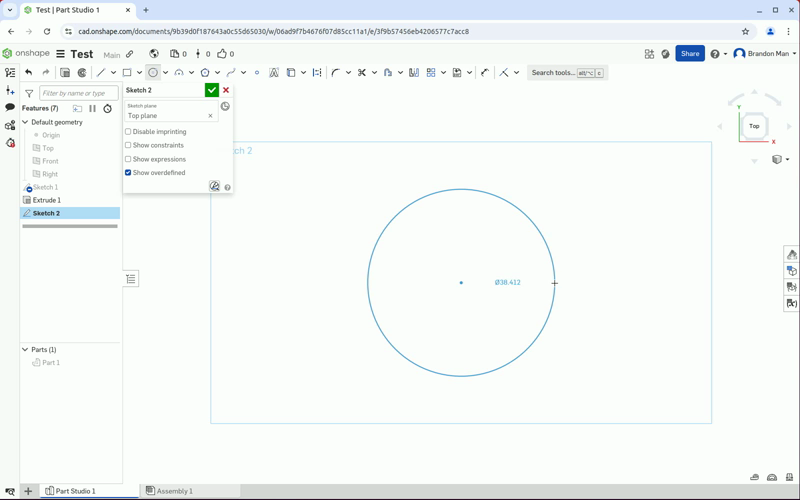
click(554, 282)
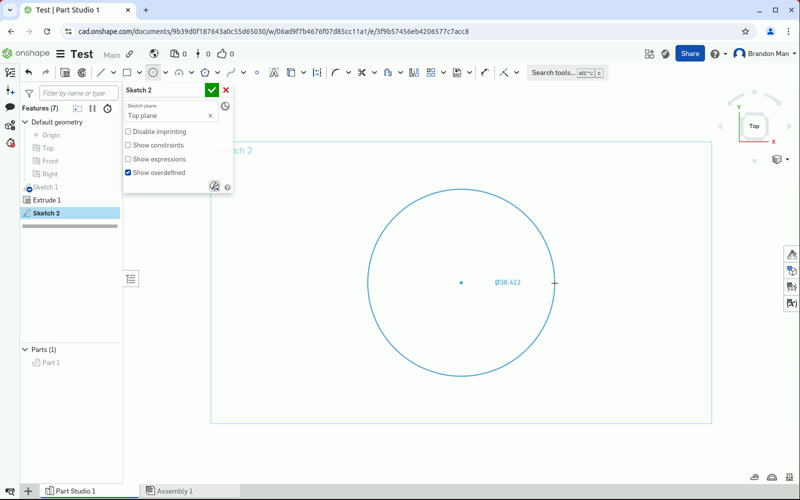
key(esc)
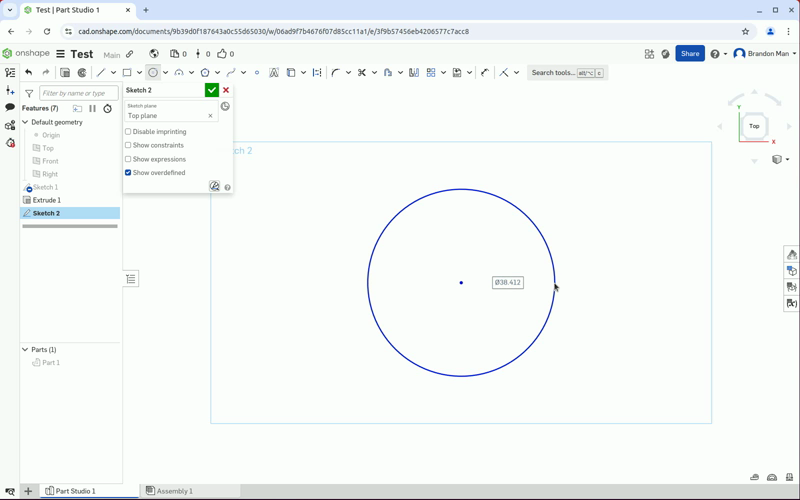
mouse_move(471, 254)
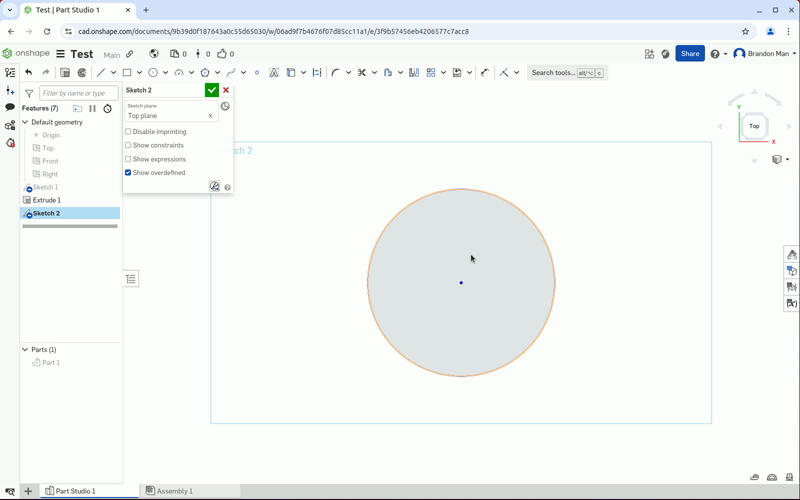
click(471, 254)
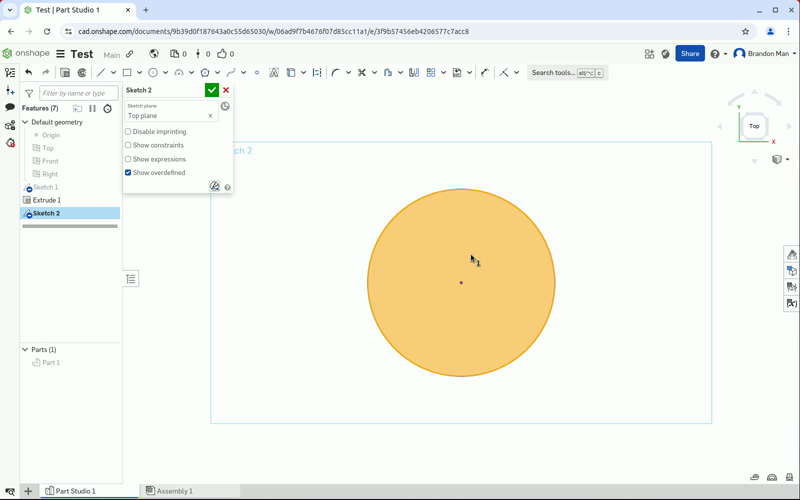
mouse_move(73, 352)
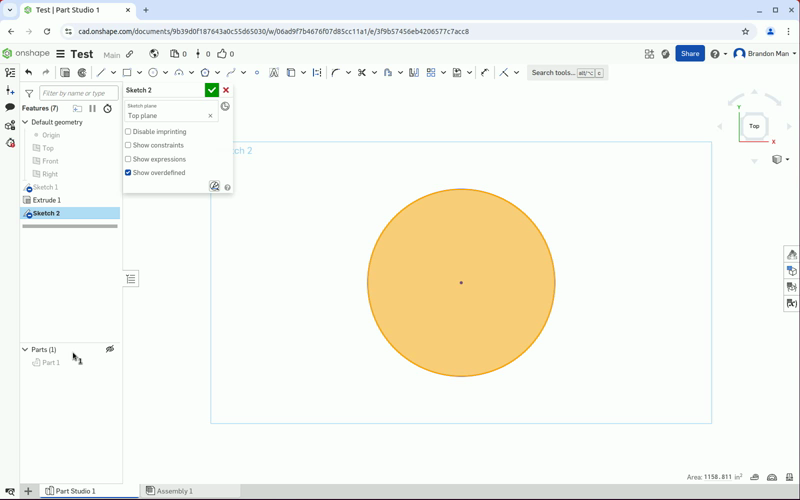
key(shift+y)
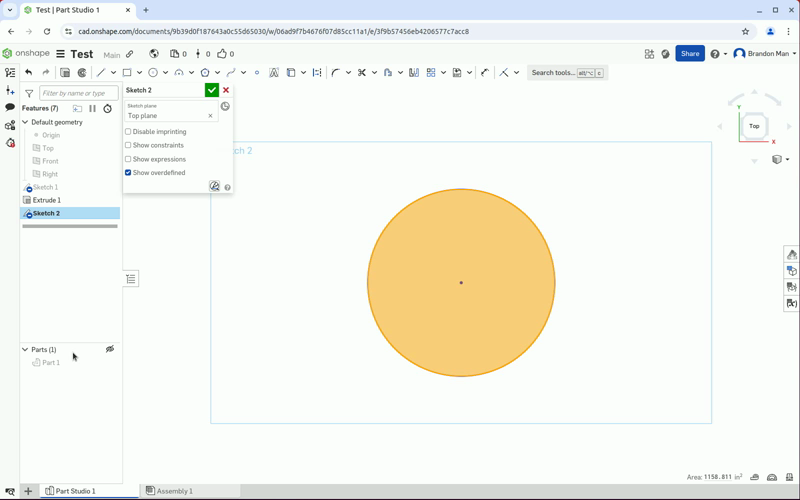
key(shift+e)
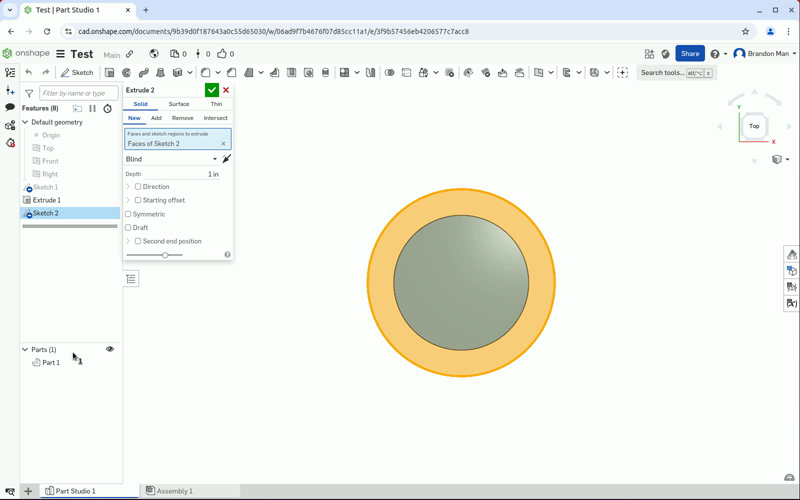
mouse_move(143, 106)
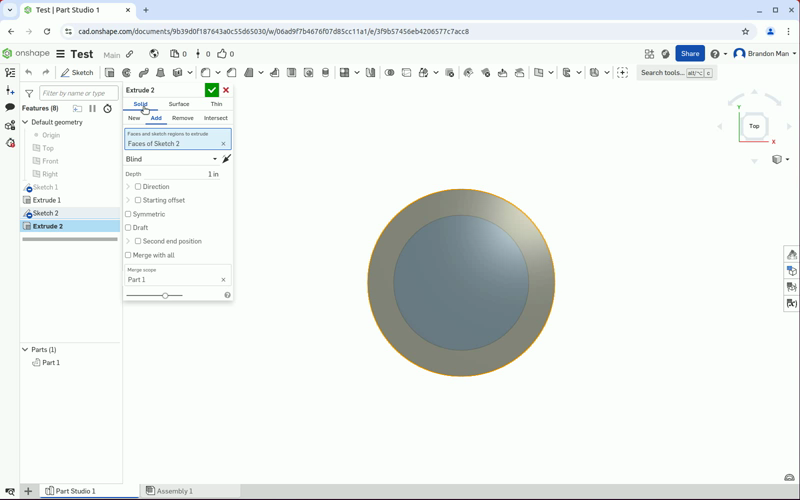
click(143, 106)
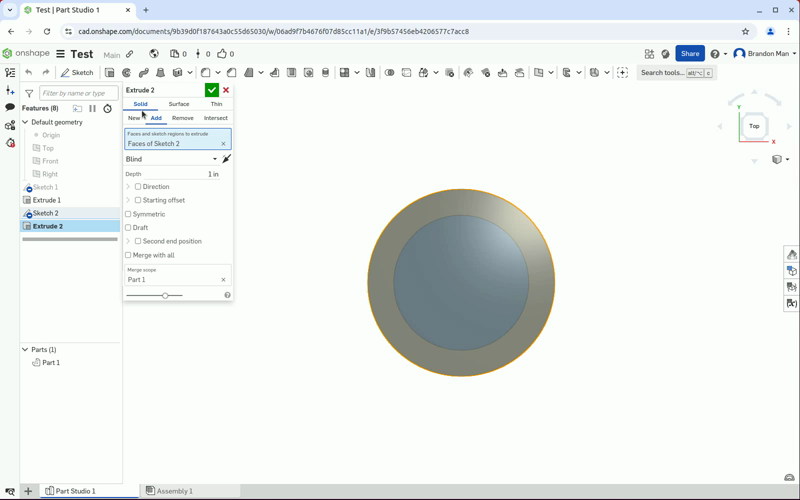
mouse_move(137, 120)
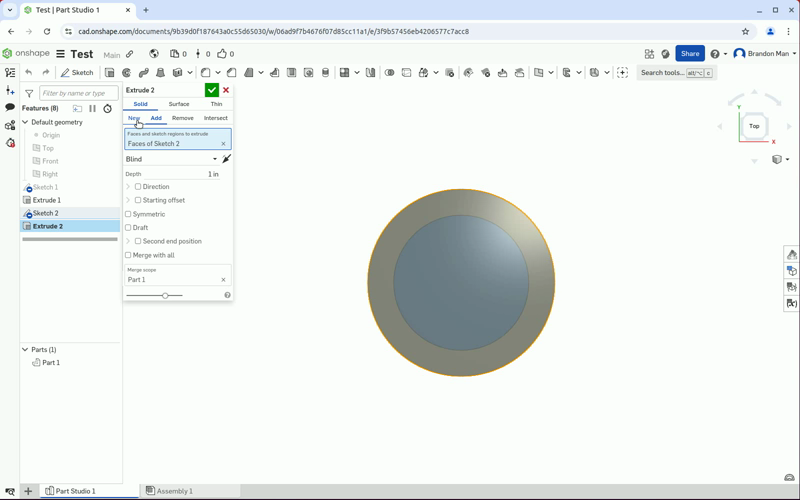
click(137, 120)
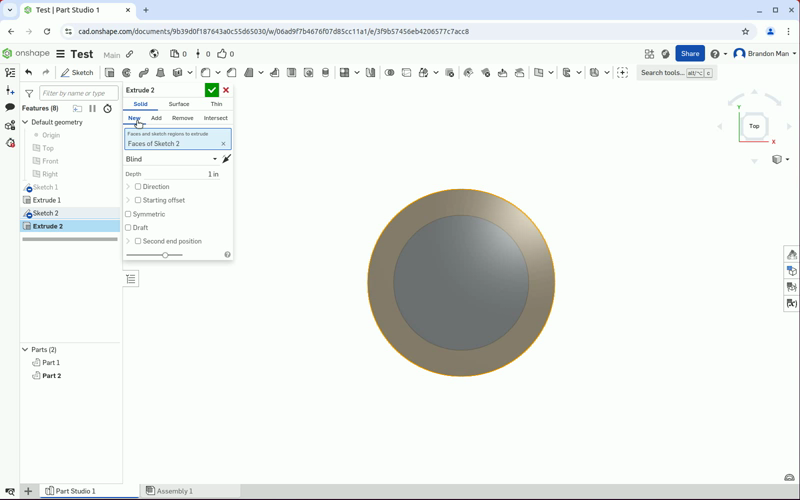
key(tab, 4)
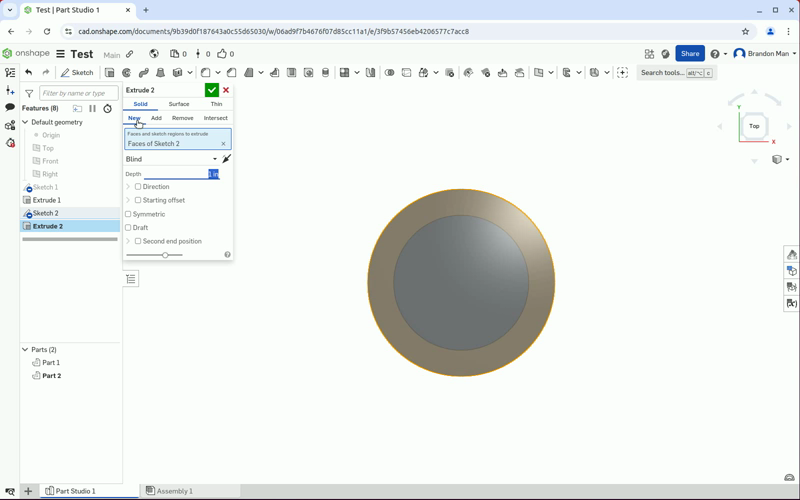
text(7.703)
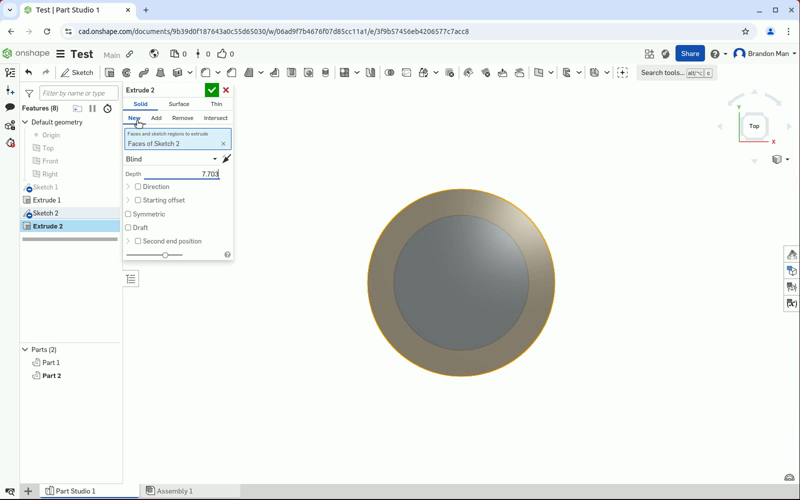
key(enter)
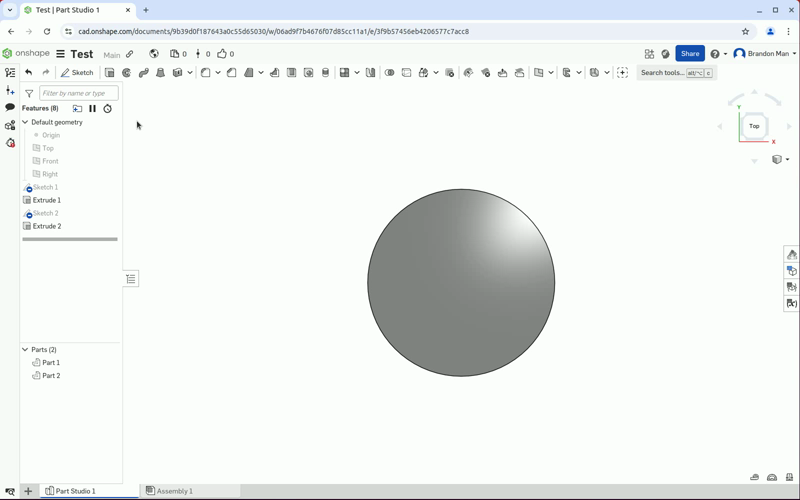
key(shift+h)
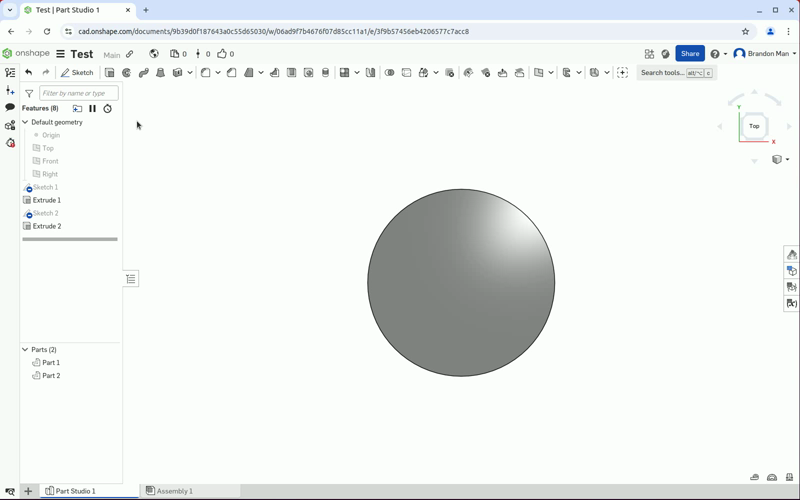
key(shift+h)
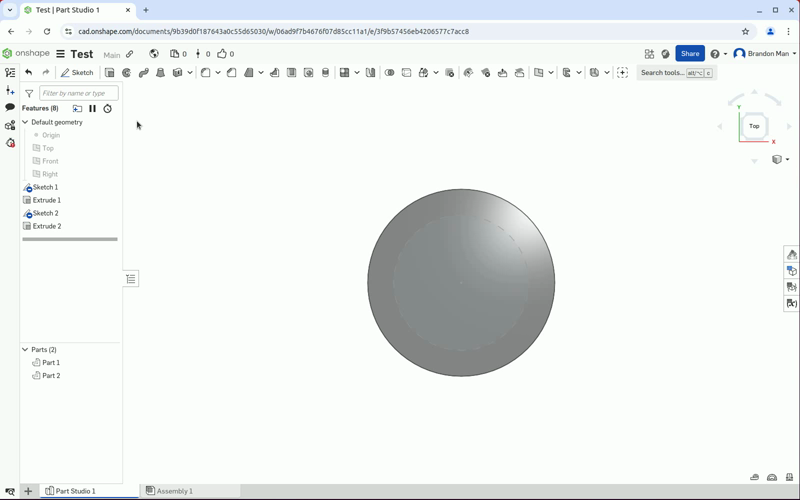
key(shift+7)
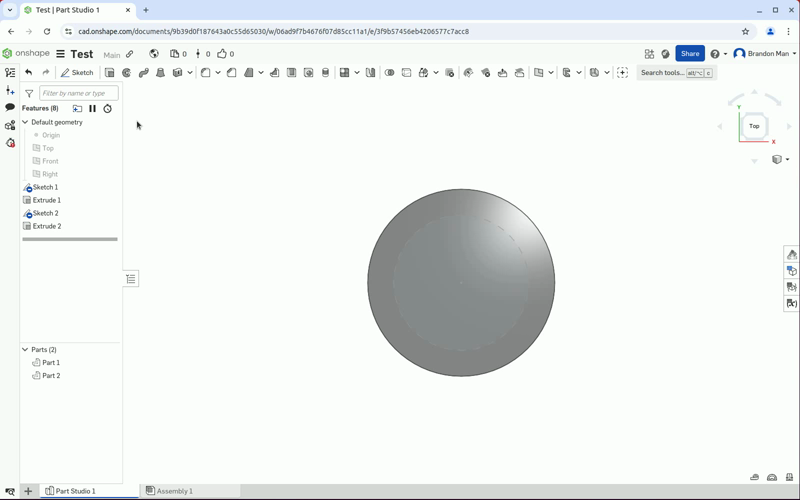
key(up, 3)
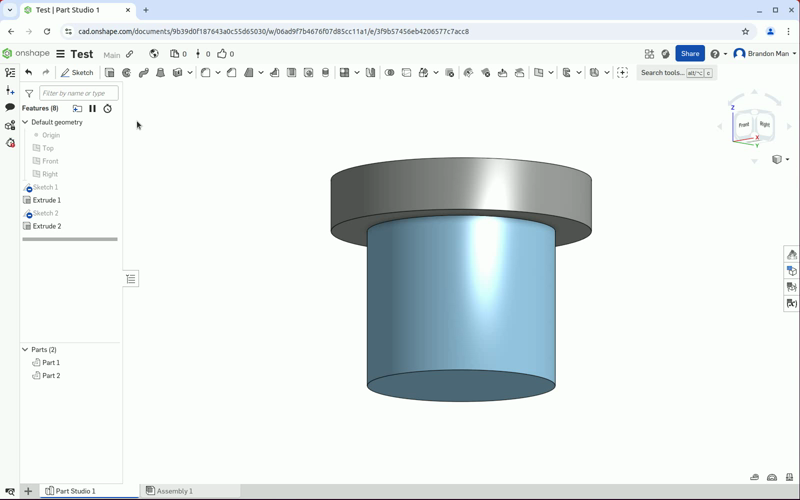
key(left, 3)
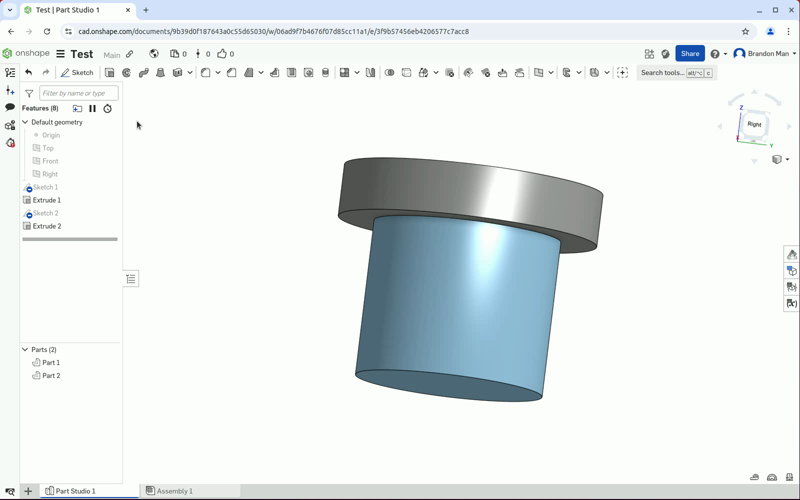
key(right, 3)
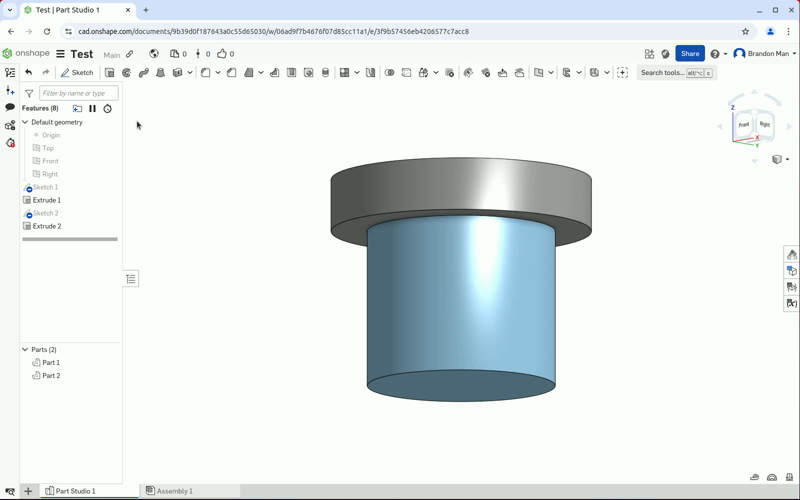
key(down, 3)
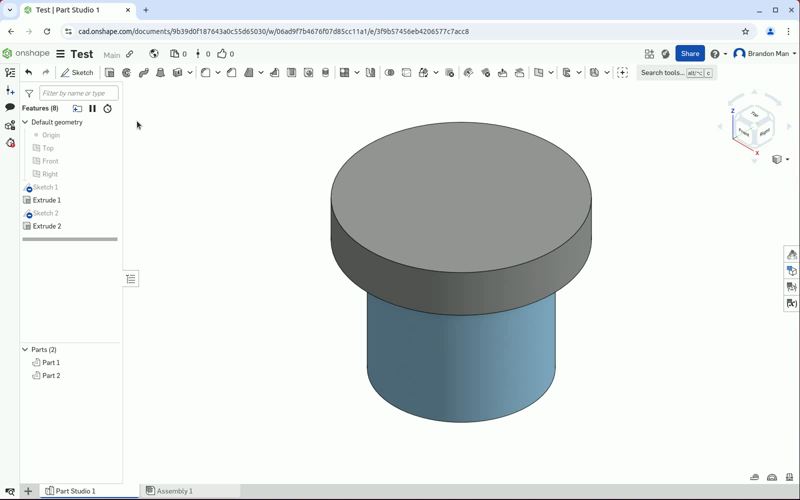
mouse_move(73, 189)
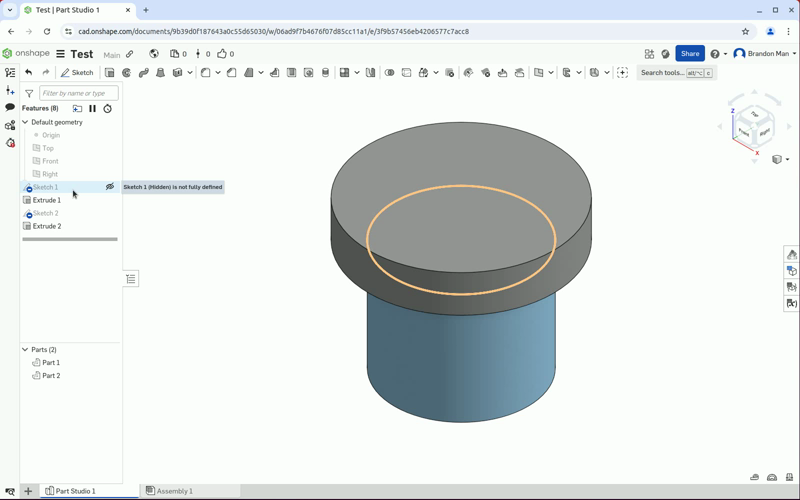
click(73, 189)